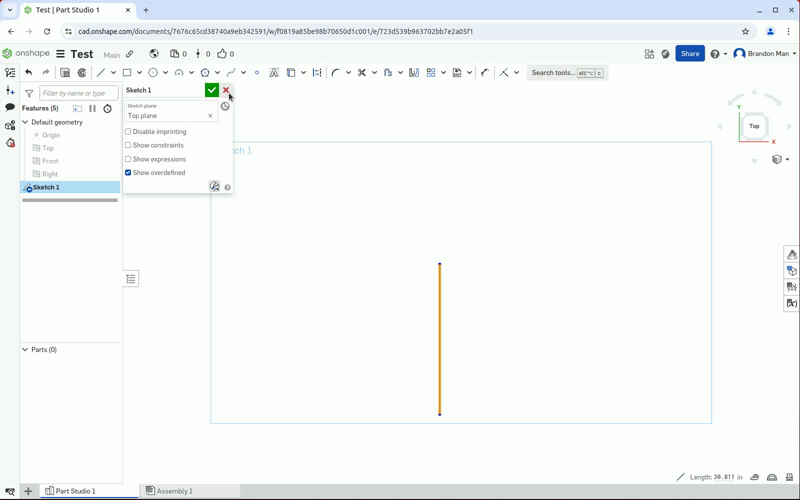
key(shift+h)
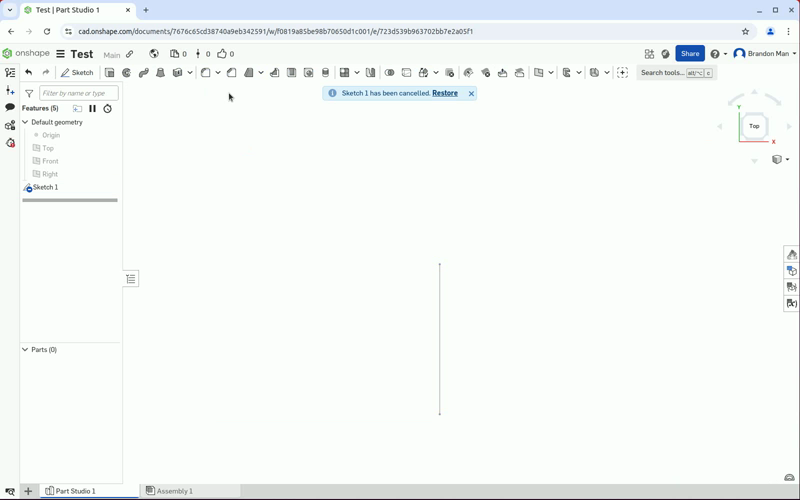
key(shift+s)
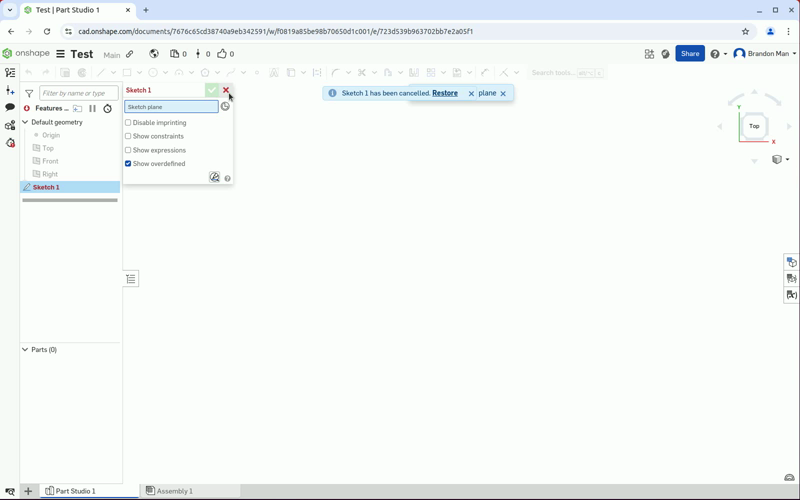
mouse_move(73, 150)
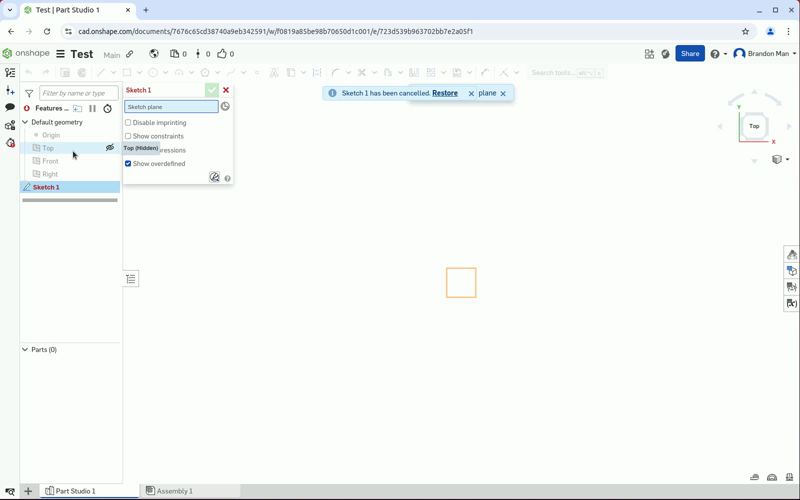
click(73, 150)
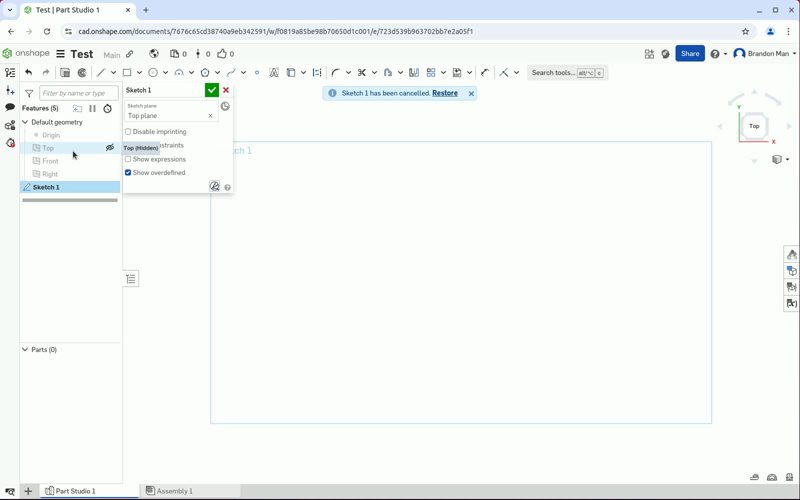
mouse_move(73, 352)
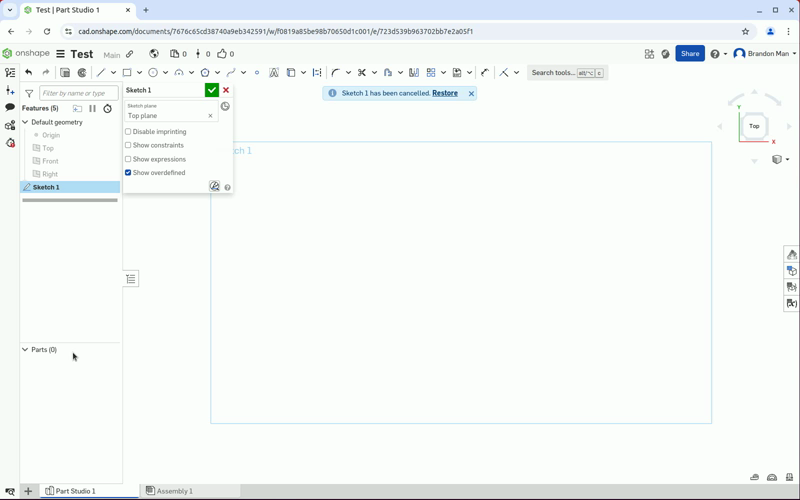
key(y)
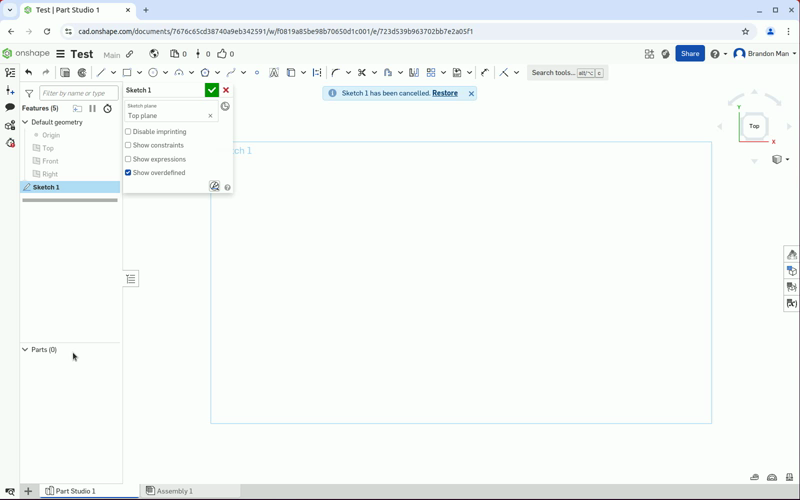
key(c)
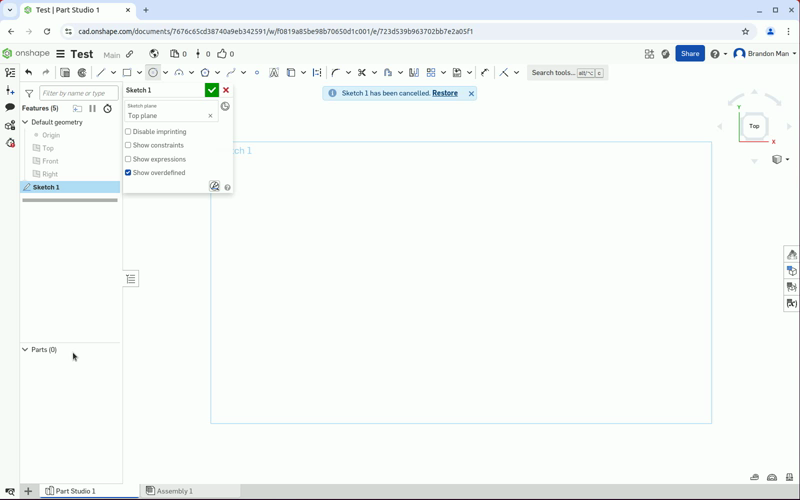
key_down(shift)
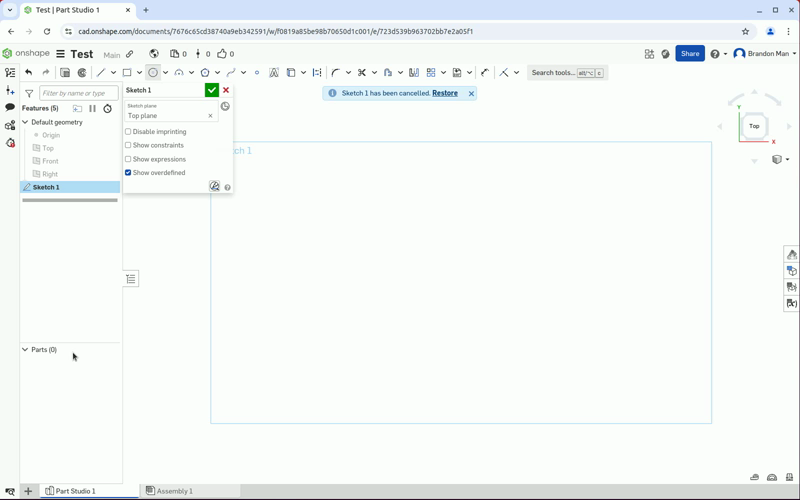
mouse_move(461, 282)
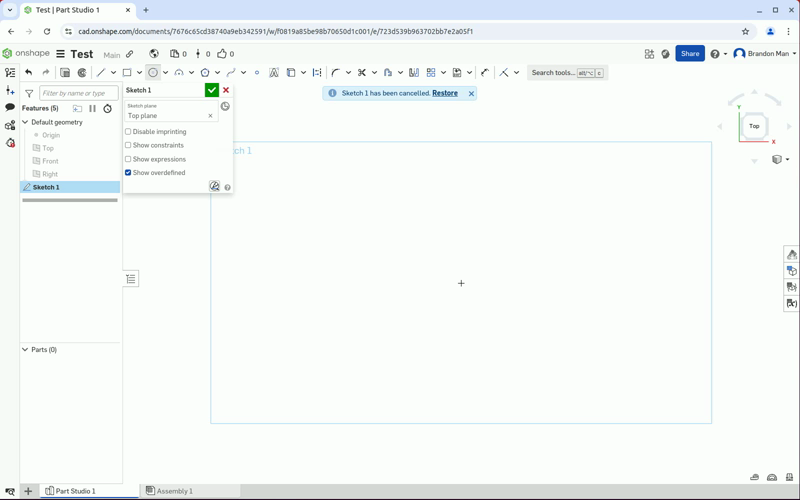
click(461, 282)
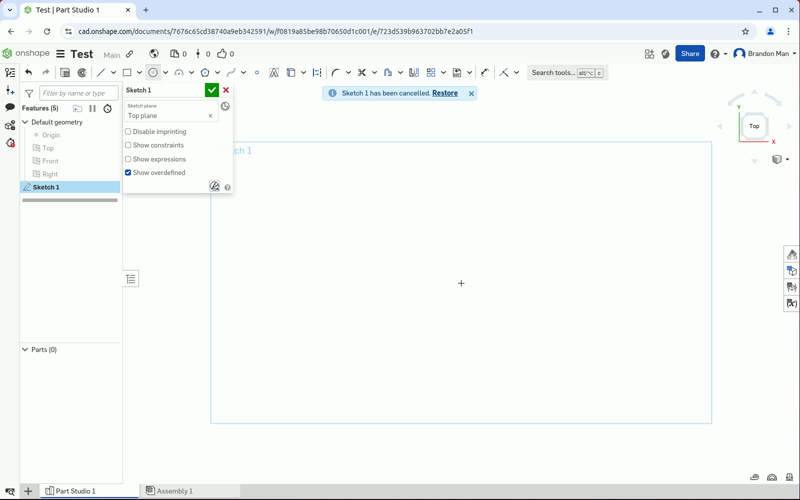
key_up(shift)
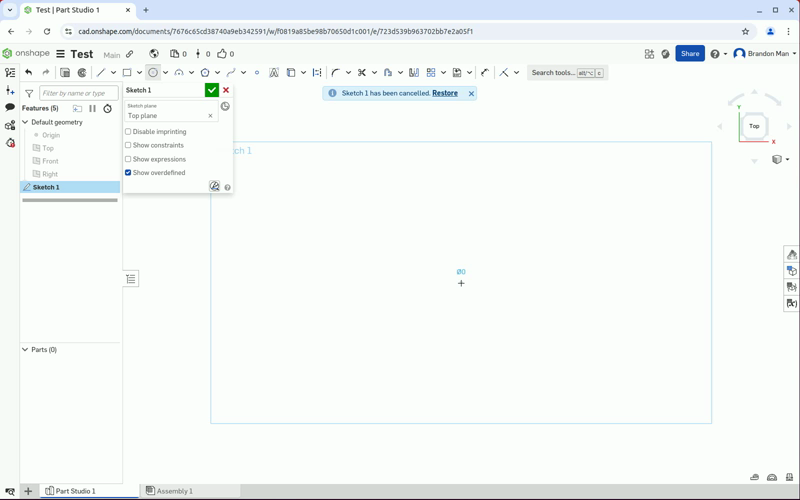
mouse_move(572, 282)
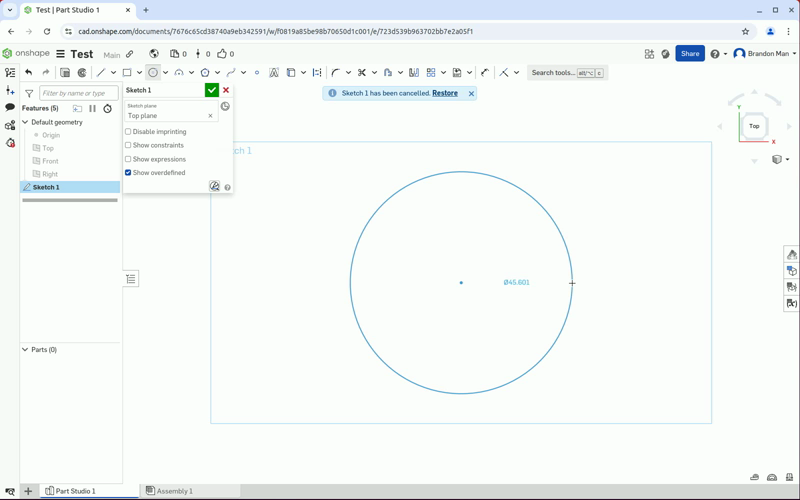
click(572, 282)
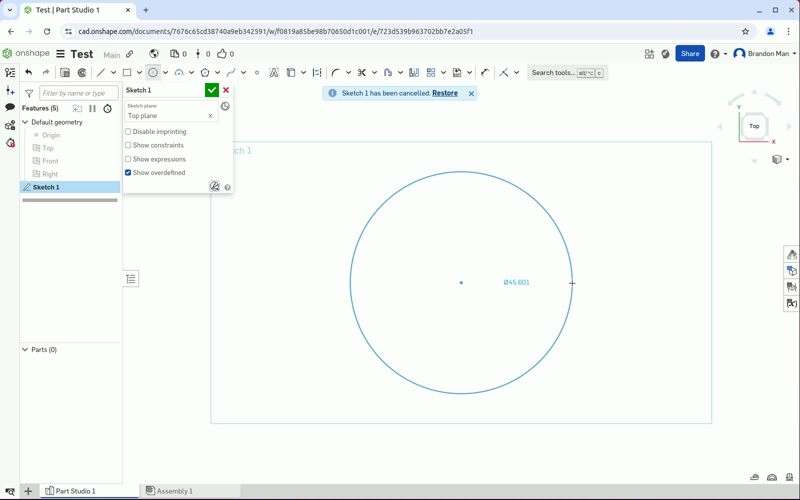
key(esc)
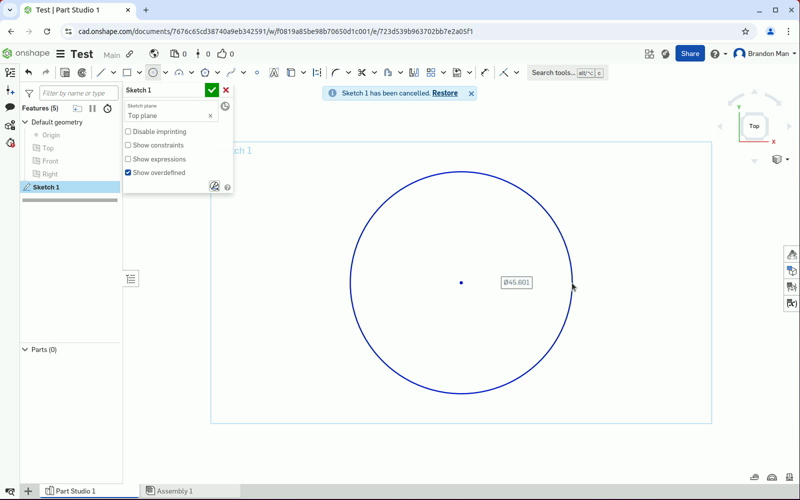
mouse_move(505, 240)
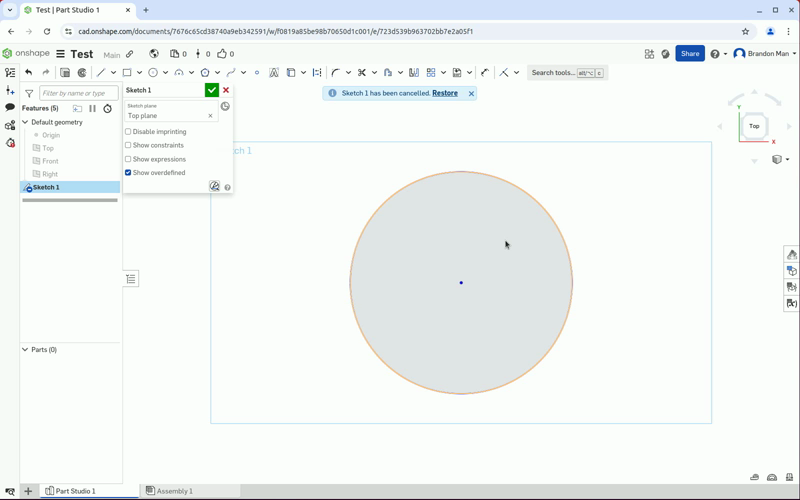
click(505, 240)
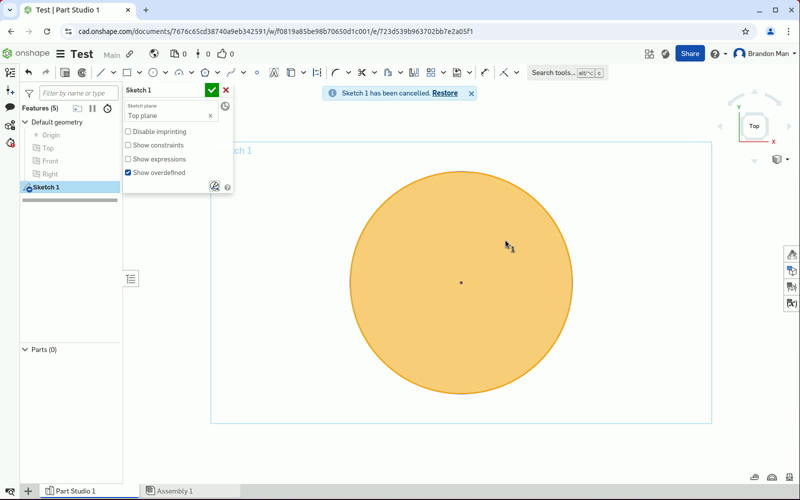
mouse_move(73, 352)
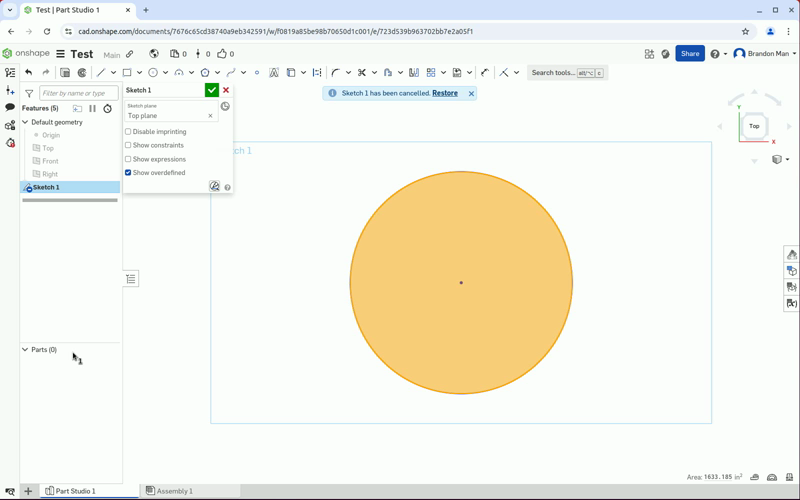
key(shift+y)
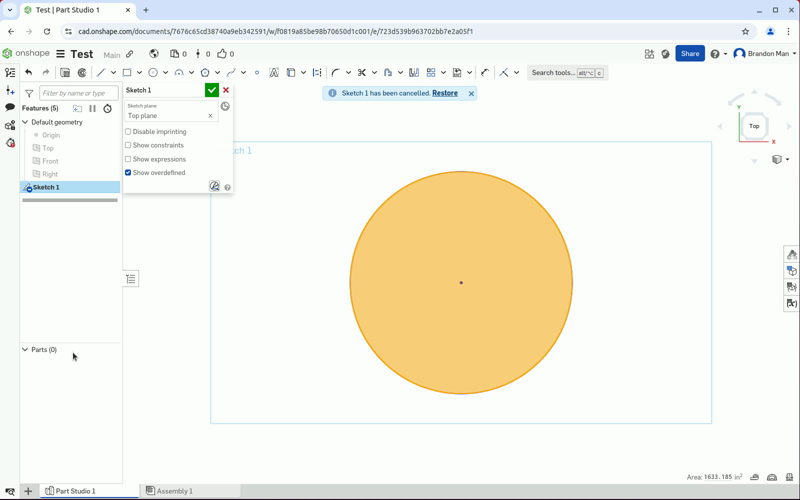
key(shift+e)
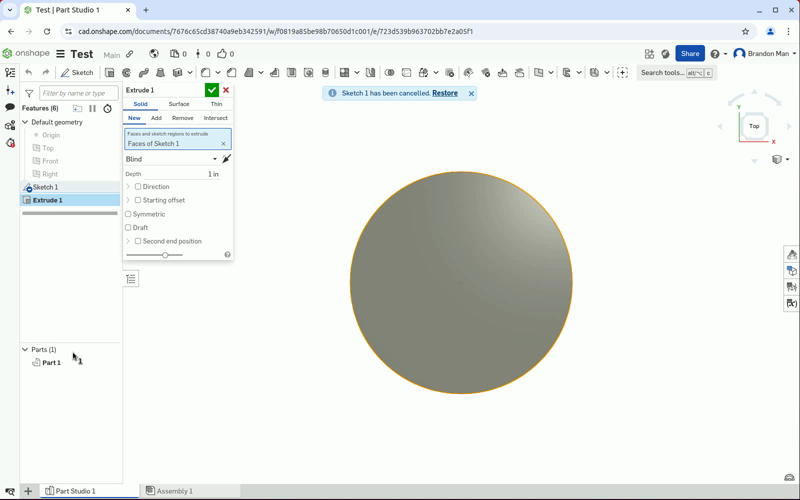
mouse_move(143, 106)
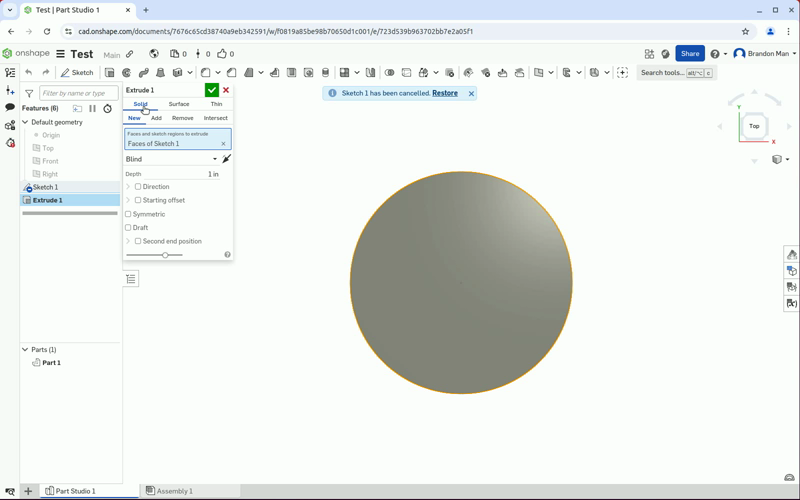
click(143, 106)
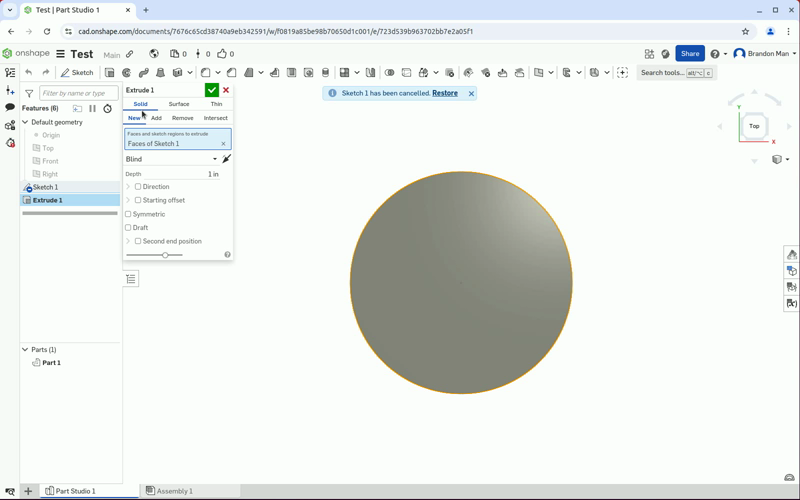
mouse_move(137, 120)
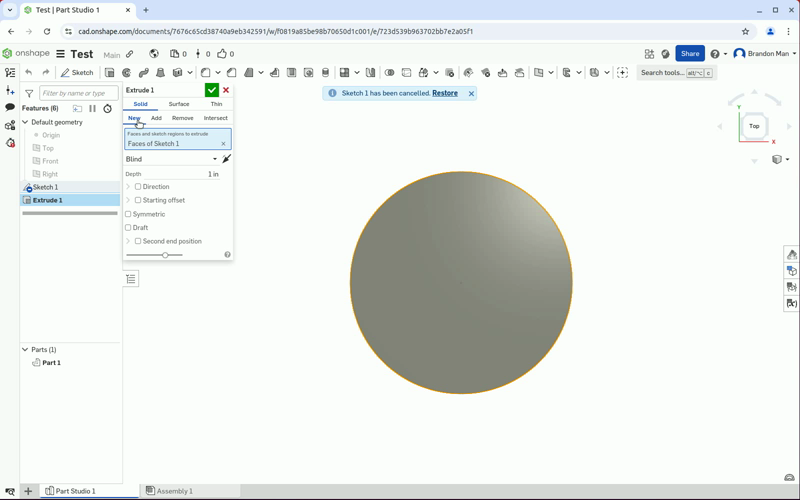
click(137, 120)
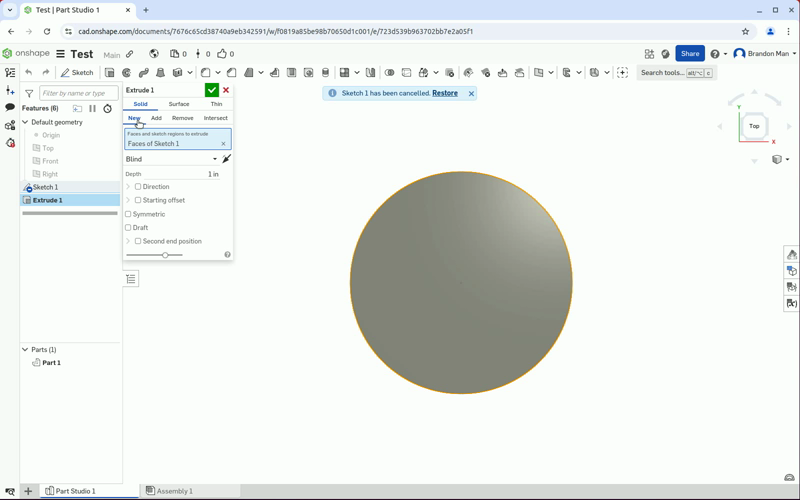
key(tab, 4)
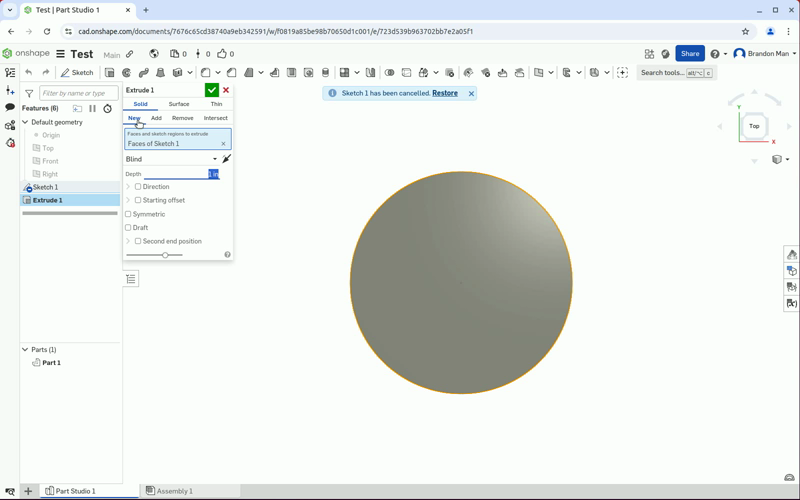
text(13.239)
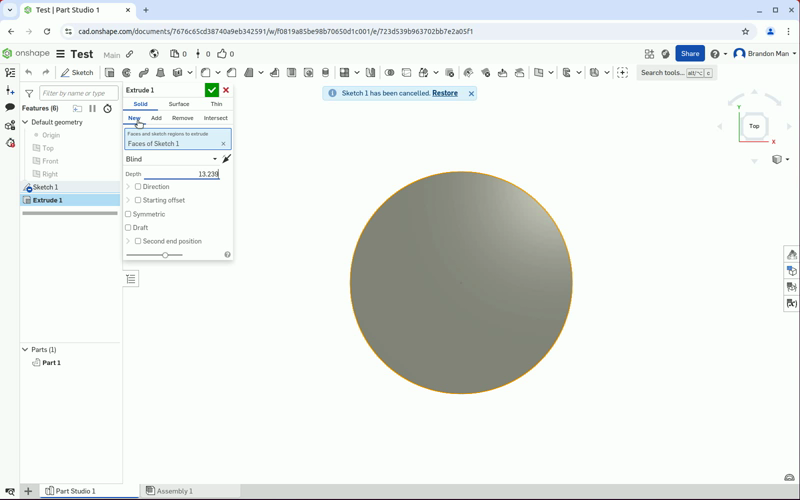
key(enter)
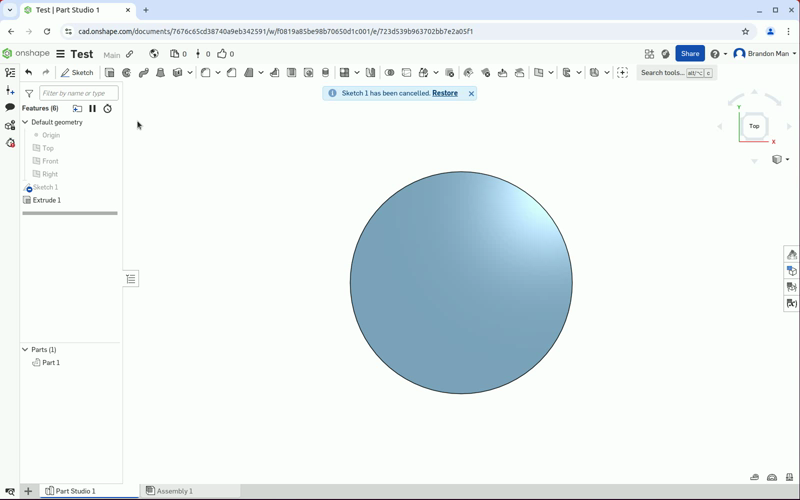
key(shift+h)
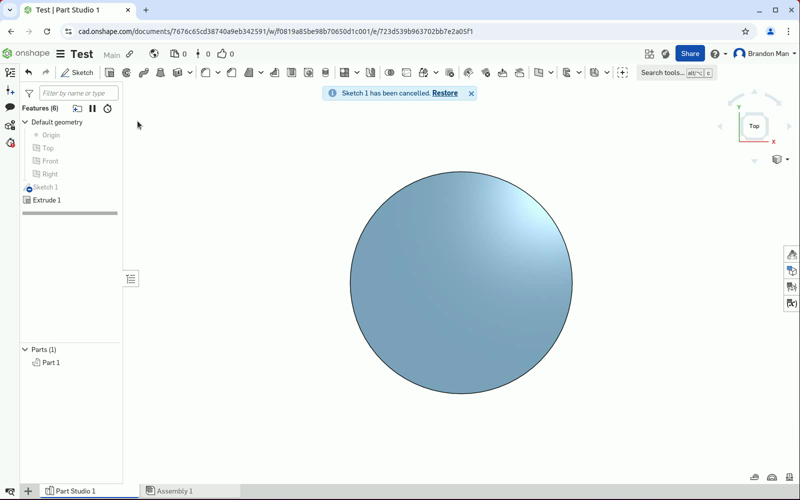
key(shift+h)
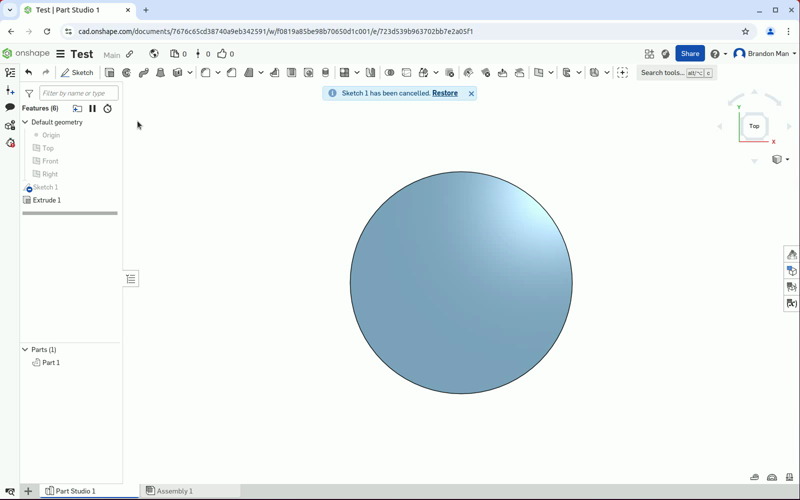
mouse_move(73, 189)
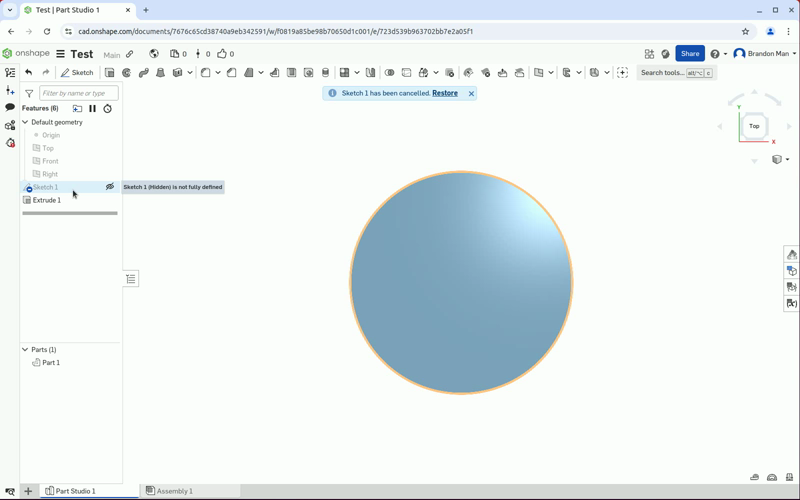
click(73, 189)
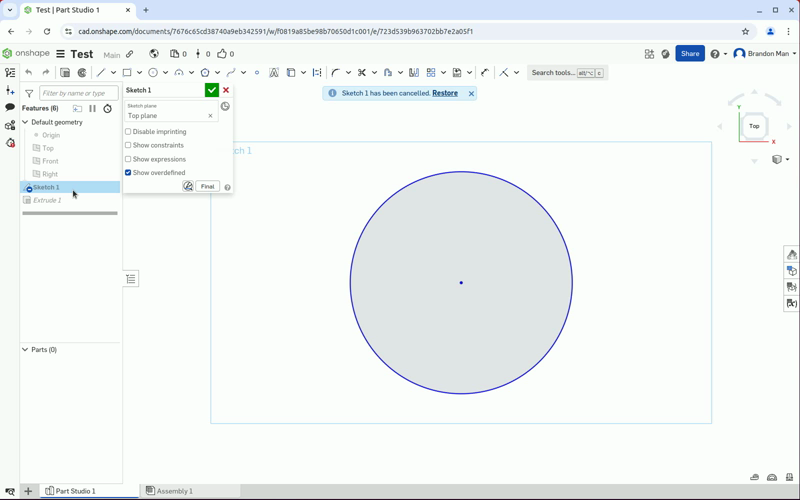
mouse_move(229, 92)
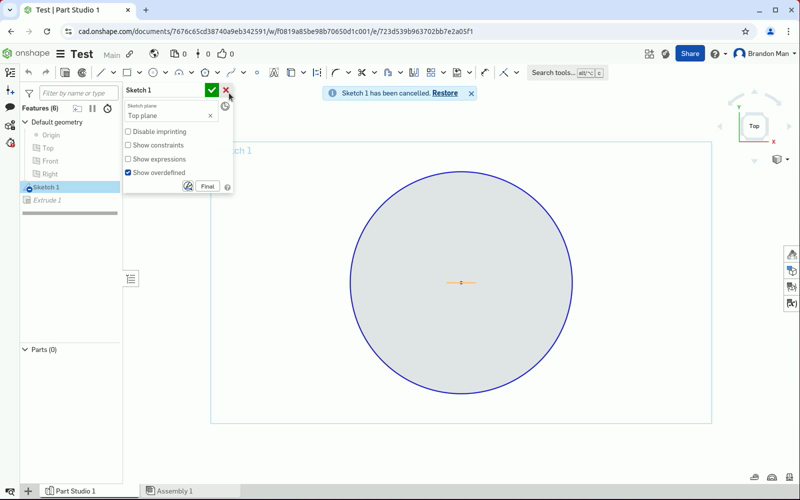
click(229, 92)
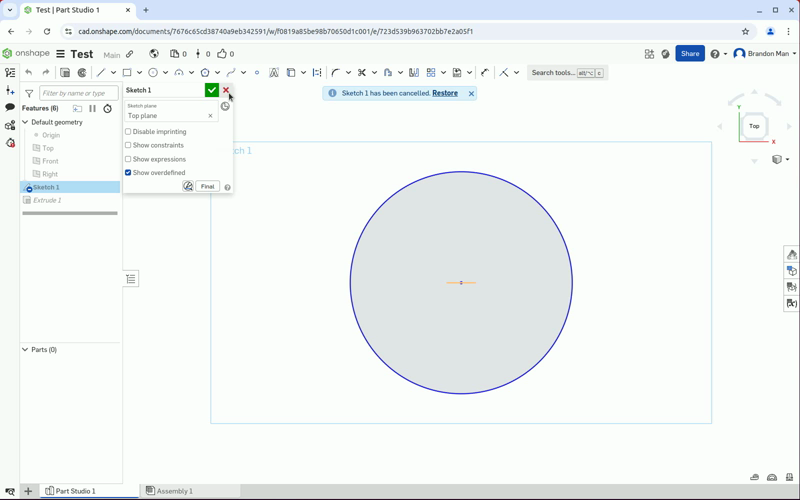
key(shift+s)
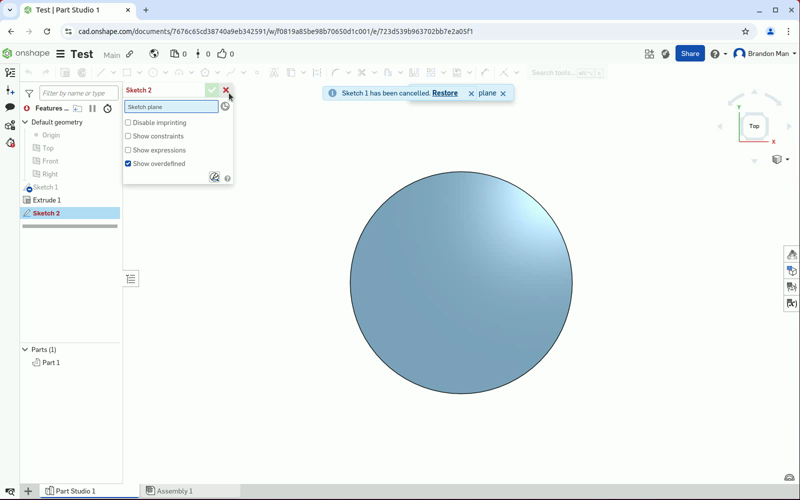
mouse_move(73, 150)
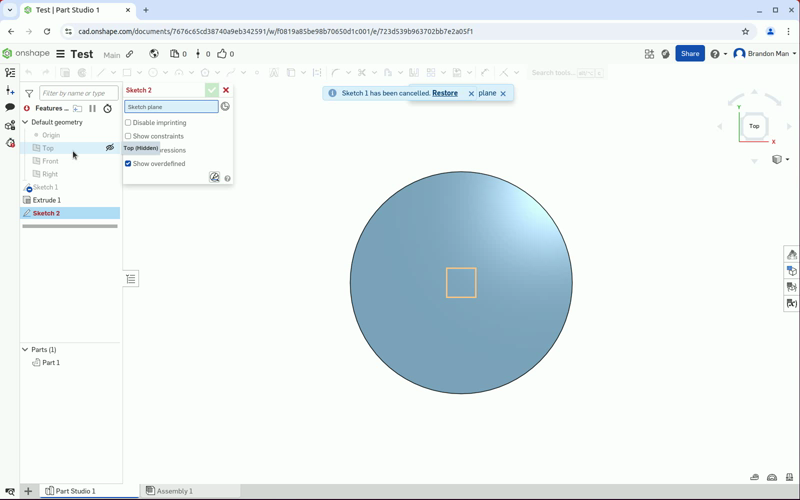
click(73, 150)
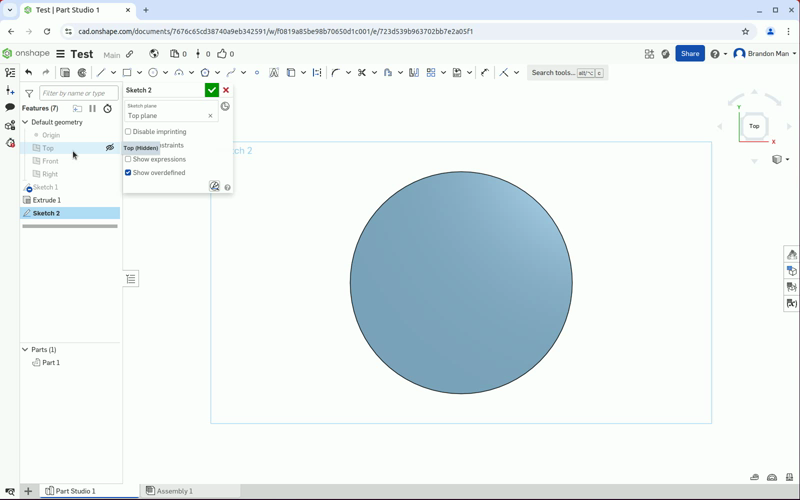
mouse_move(73, 352)
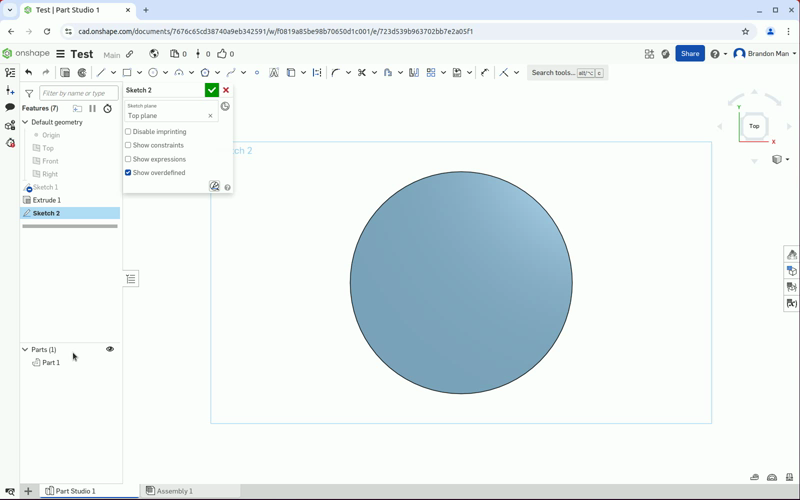
key(y)
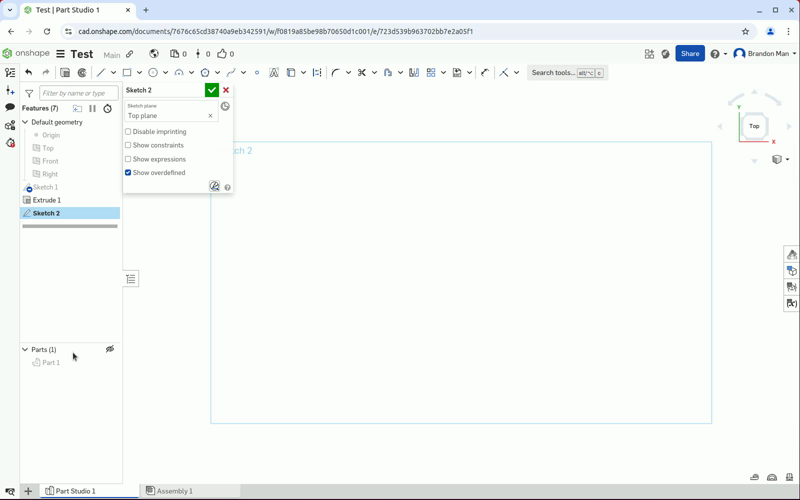
key(c)
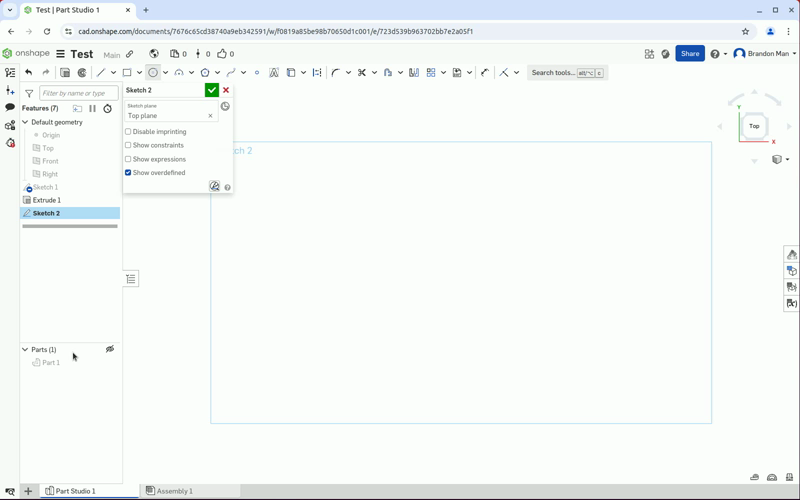
key_down(shift)
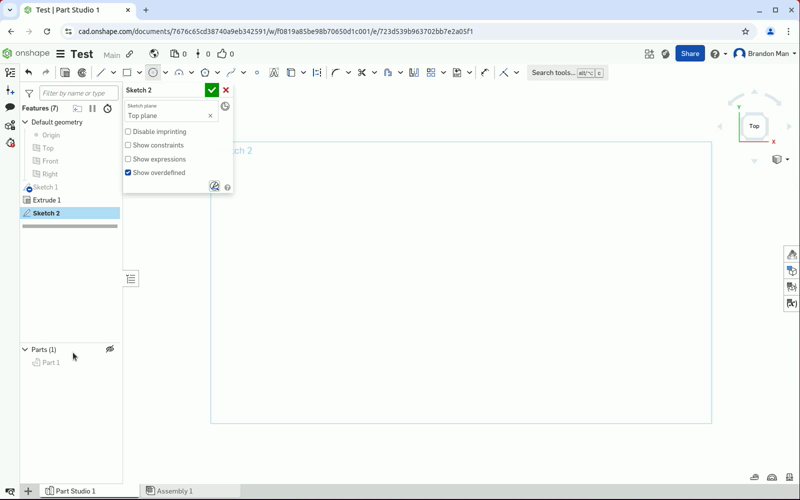
mouse_move(461, 282)
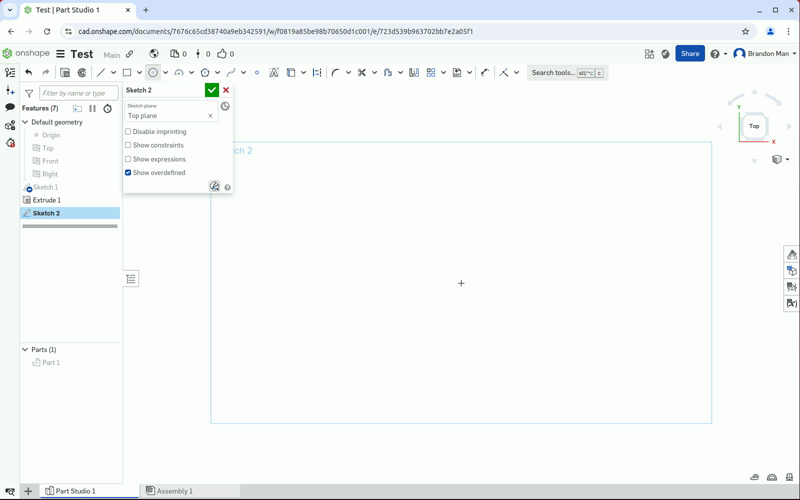
click(461, 282)
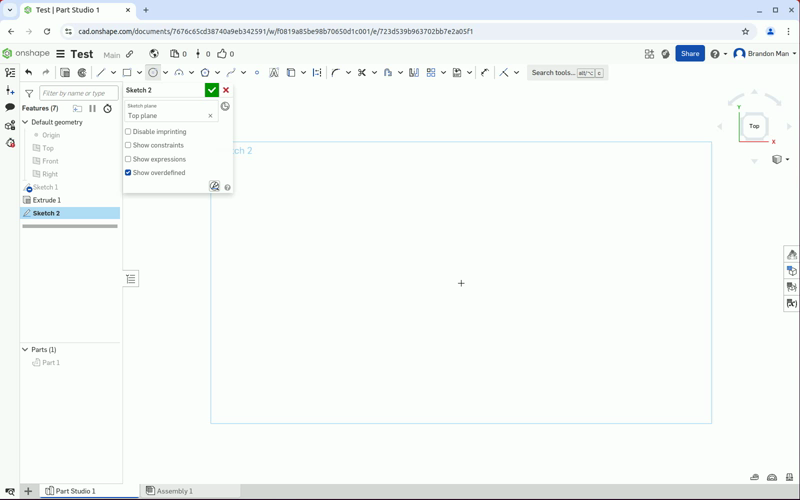
key_up(shift)
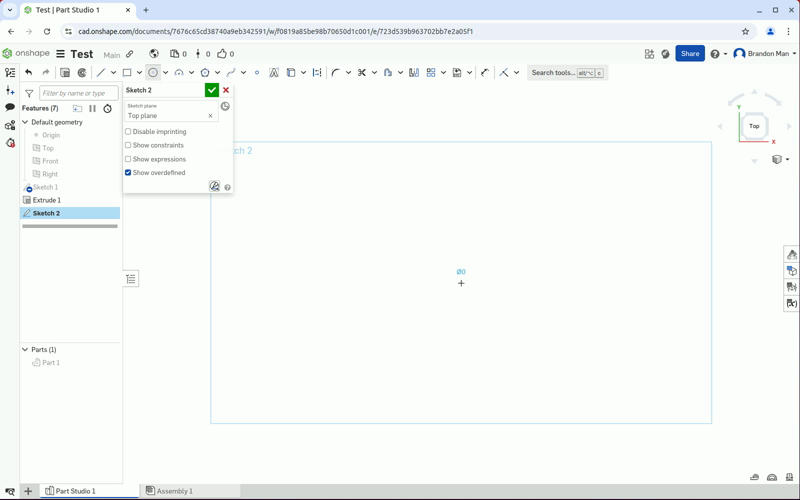
mouse_move(489, 282)
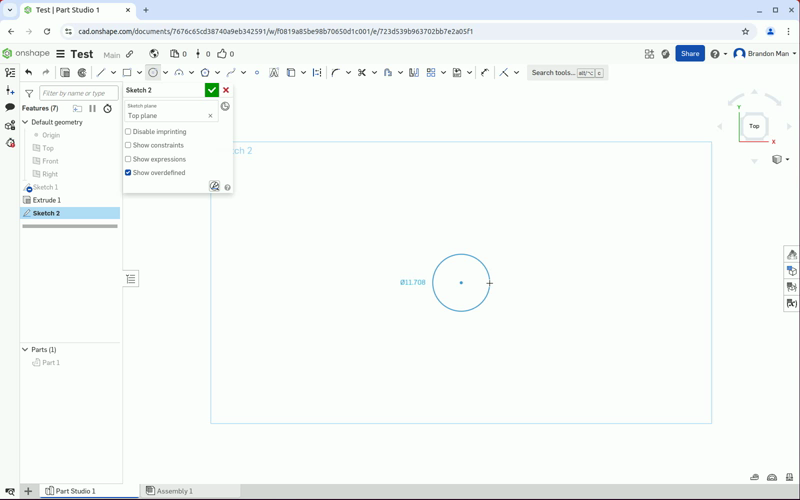
click(489, 282)
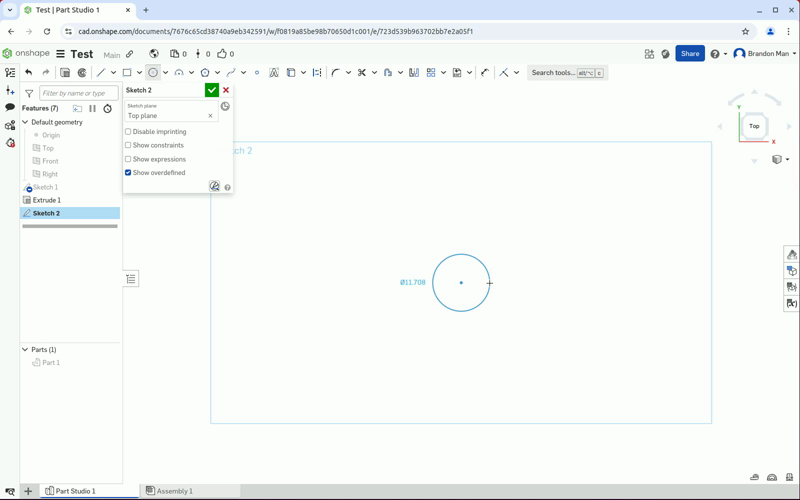
key(esc)
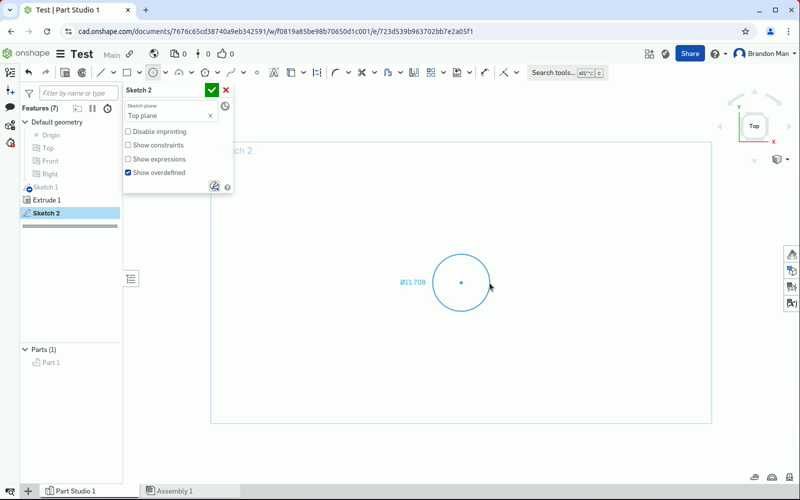
mouse_move(461, 286)
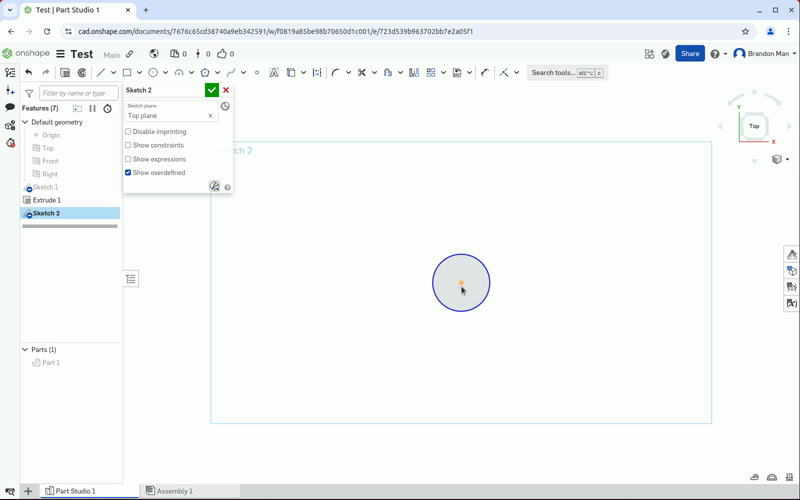
click(461, 286)
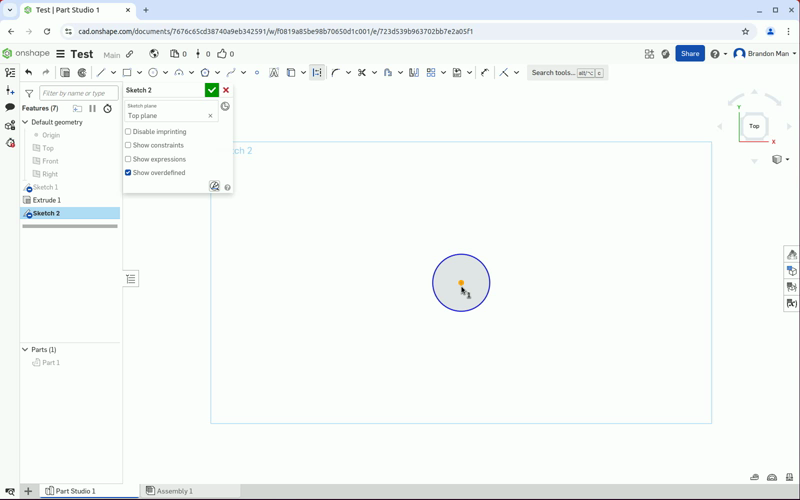
mouse_move(73, 352)
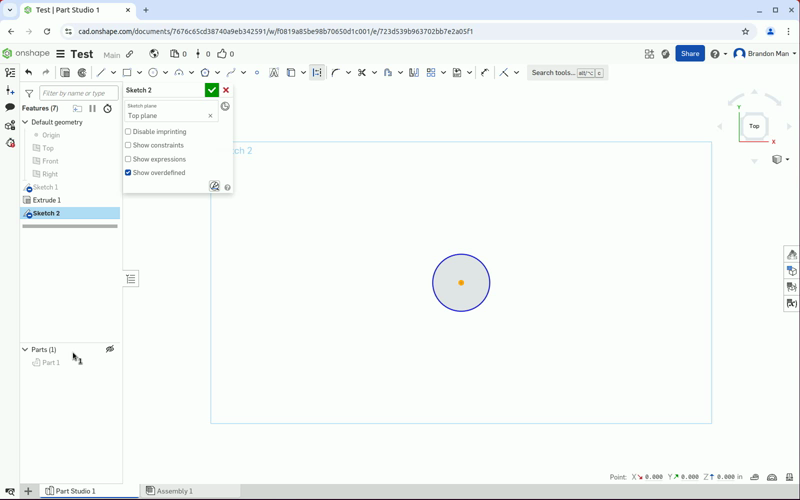
key(shift+y)
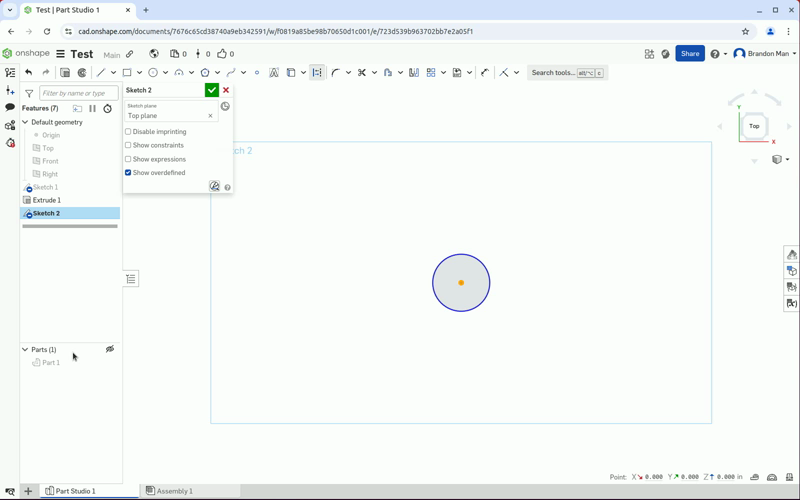
key(shift+e)
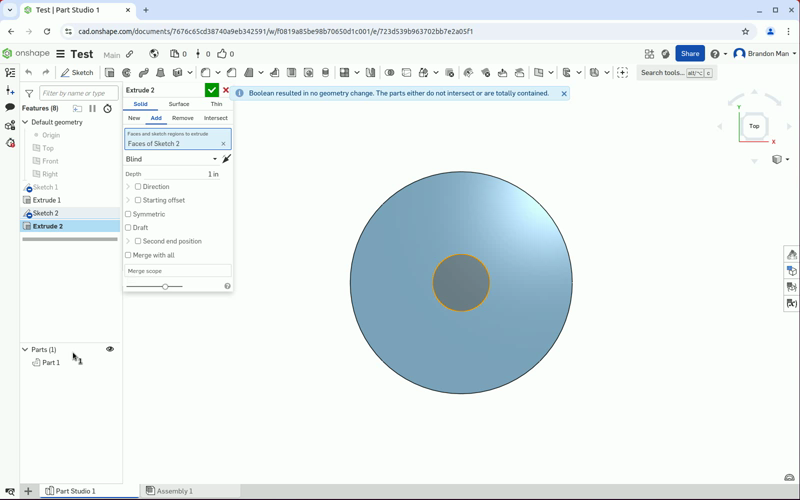
mouse_move(143, 106)
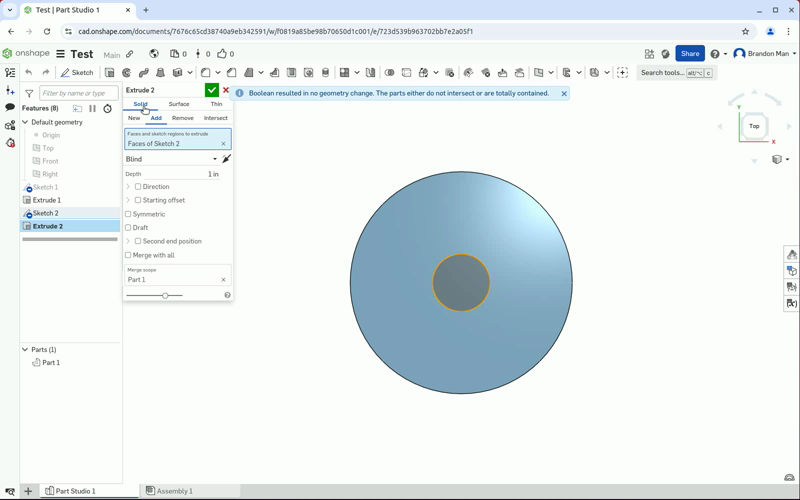
click(143, 106)
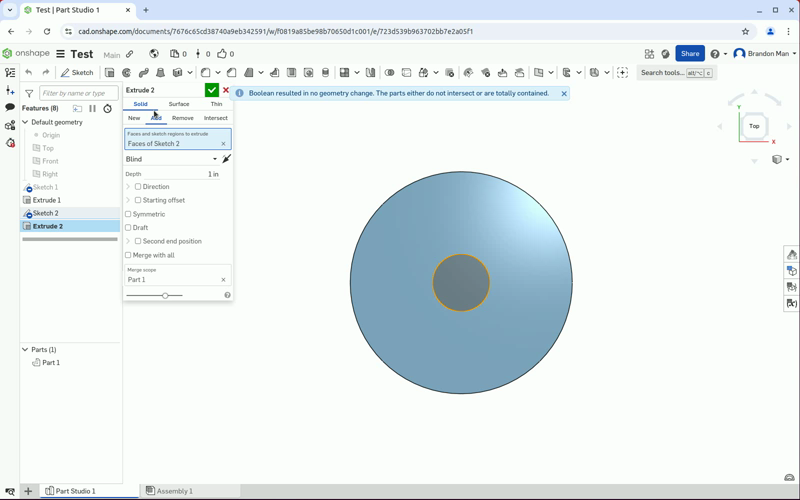
mouse_move(186, 120)
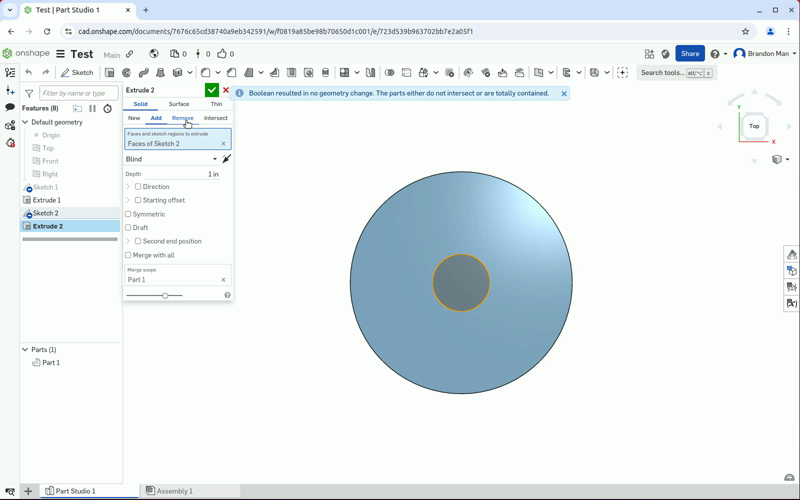
click(186, 120)
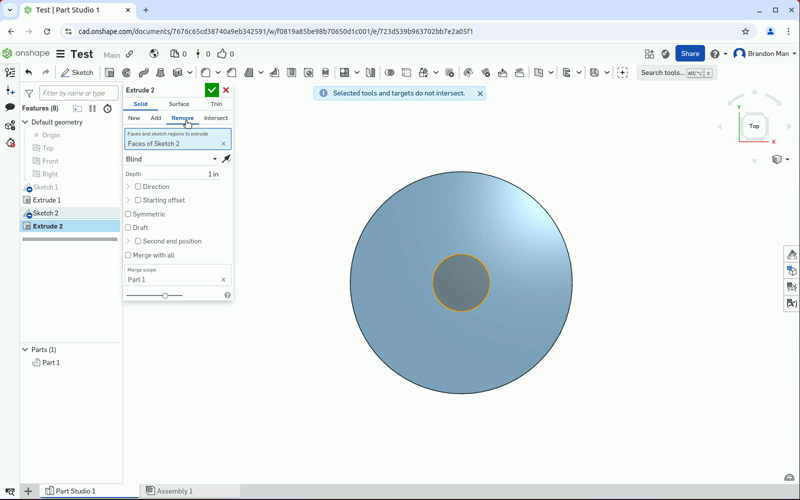
key(tab, 4)
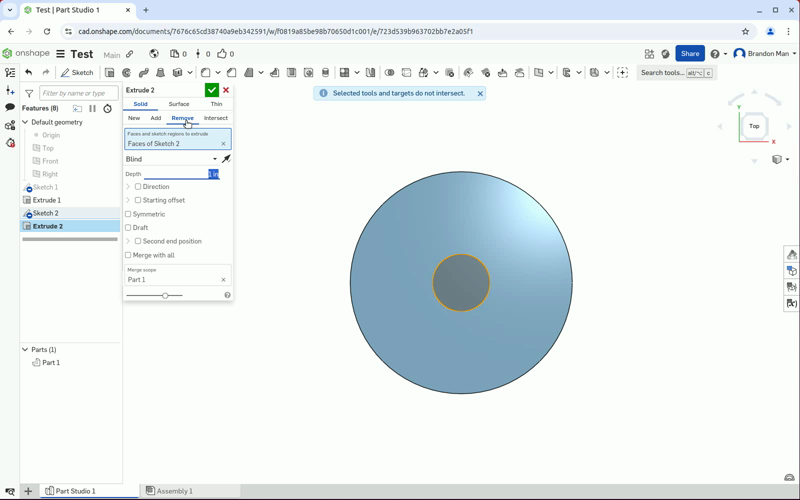
text(-15.405)
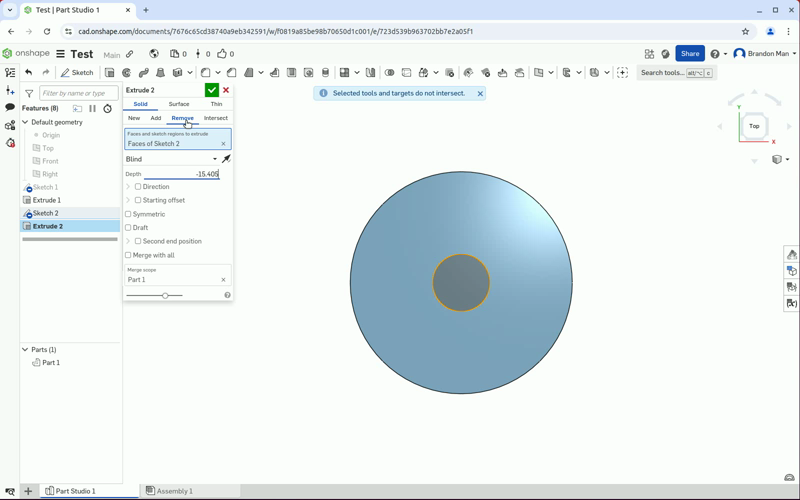
key(tab, 6)
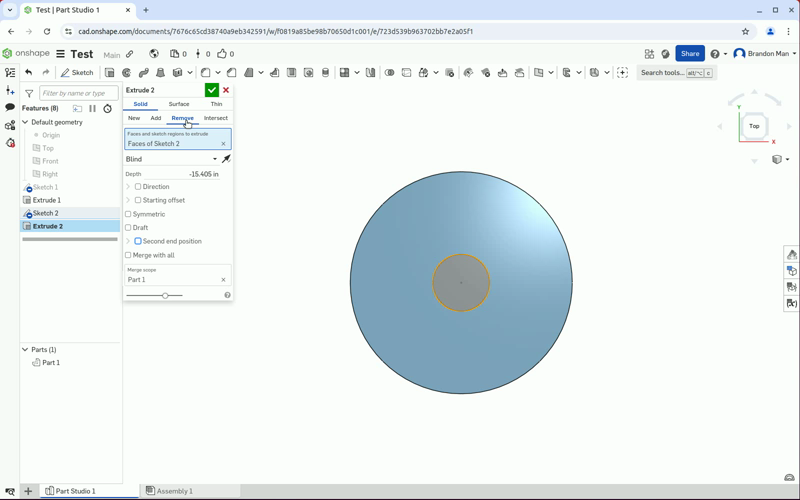
key(space)
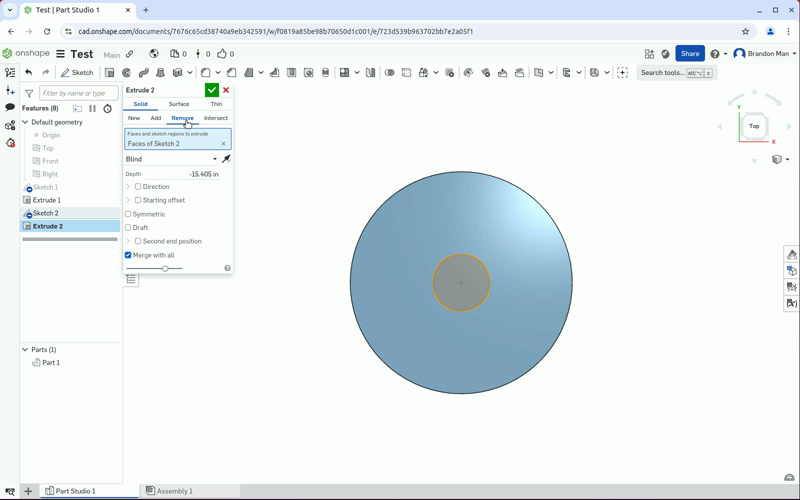
key(enter)
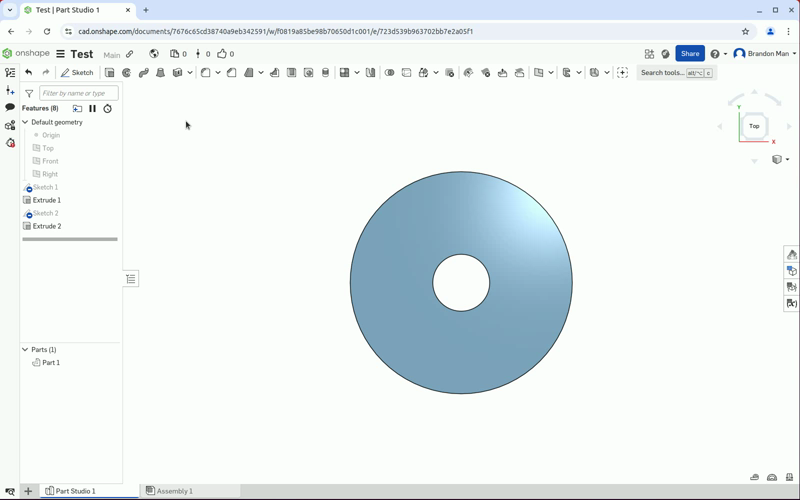
key(shift+h)
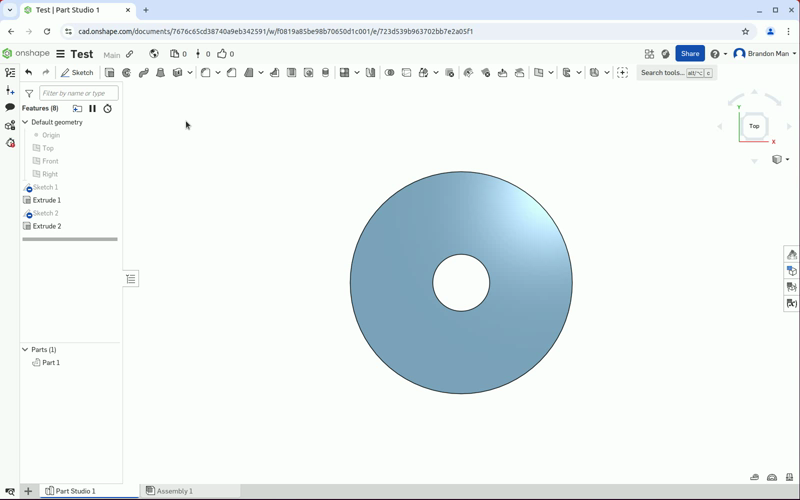
key(shift+h)
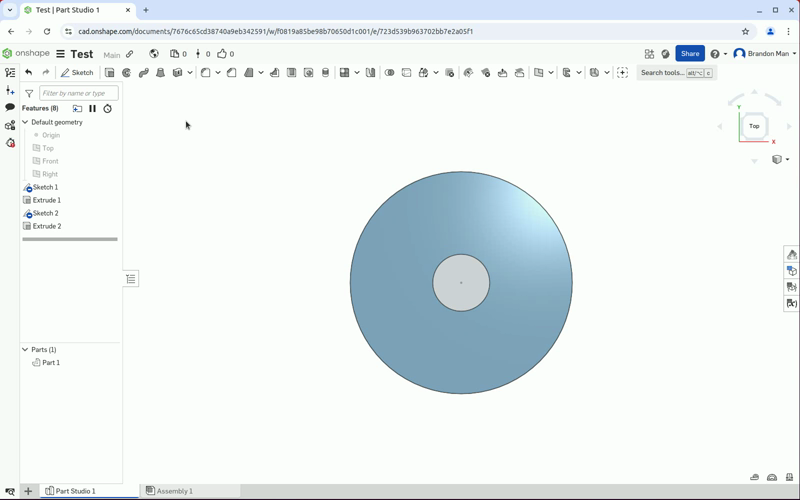
key(shift+7)
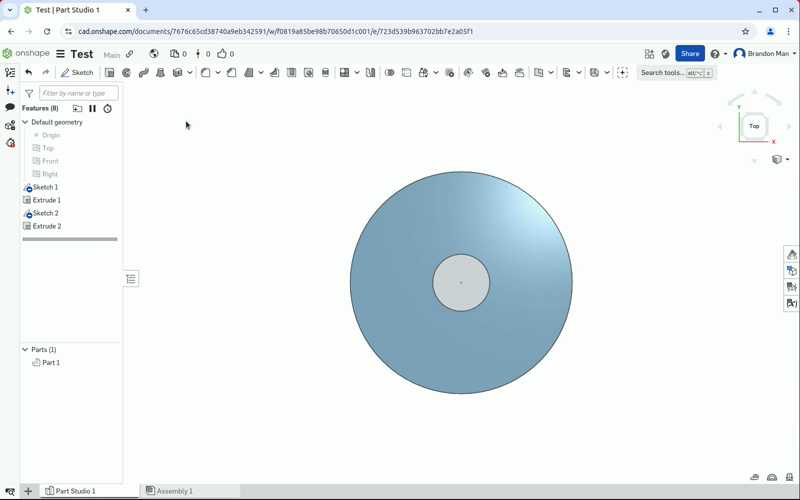
key(up, 3)
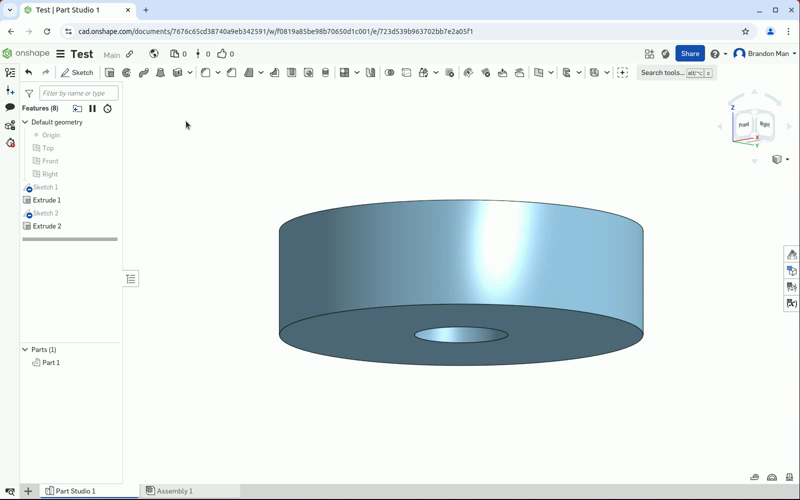
key(left, 3)
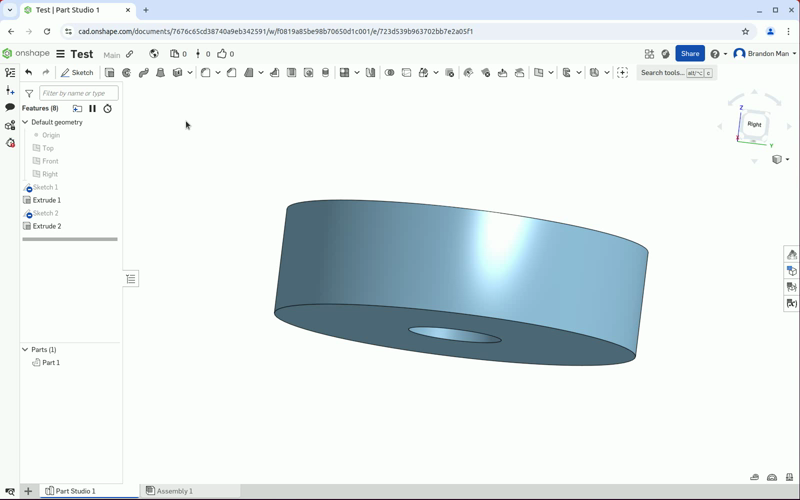
key(right, 3)
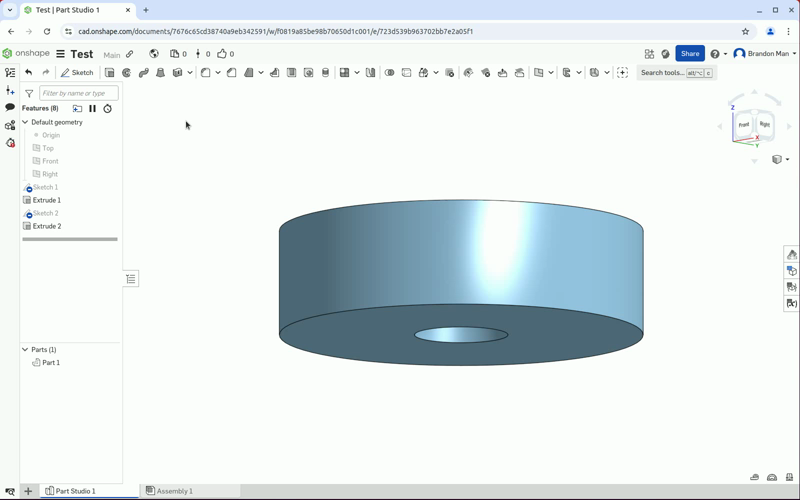
key(down, 3)
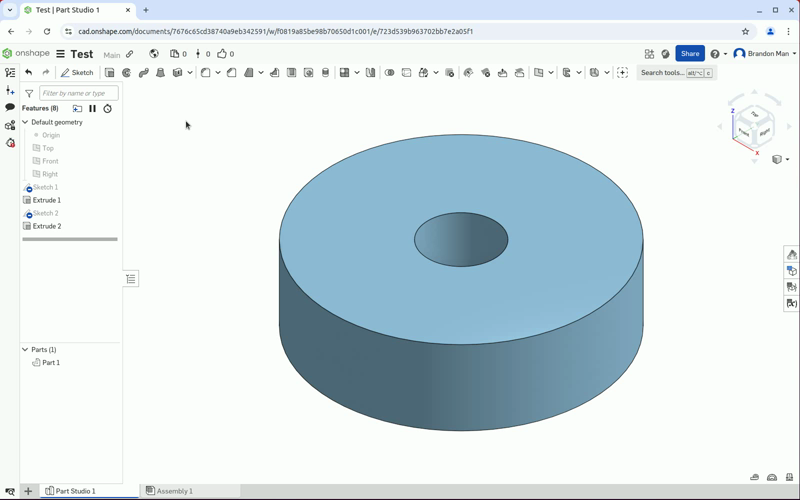
mouse_move(73, 189)
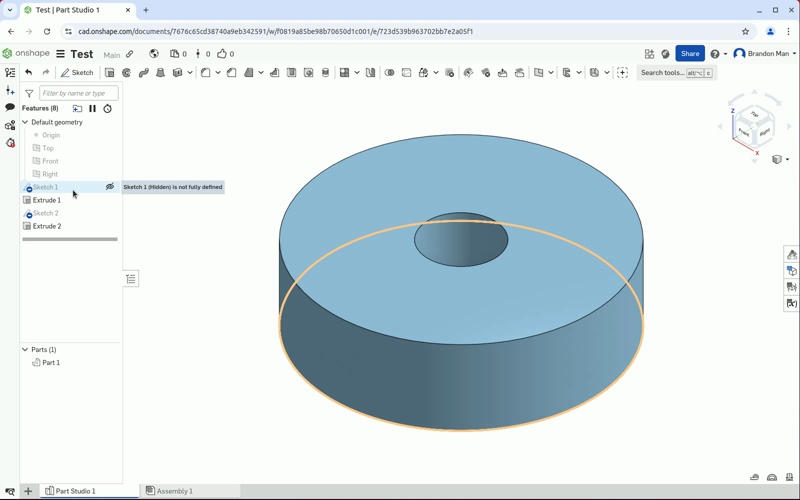
click(73, 189)